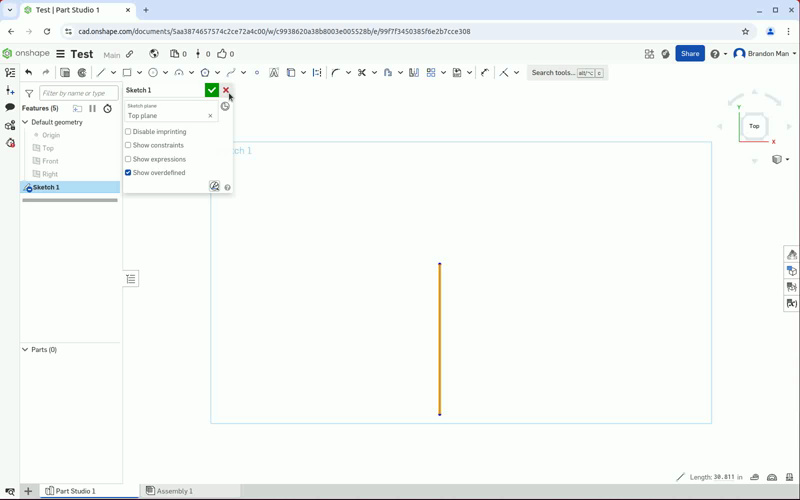
key(shift+h)
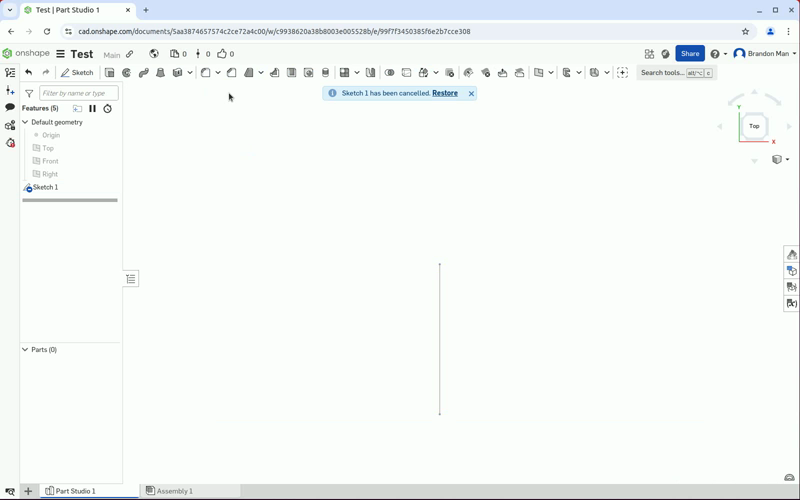
key(shift+s)
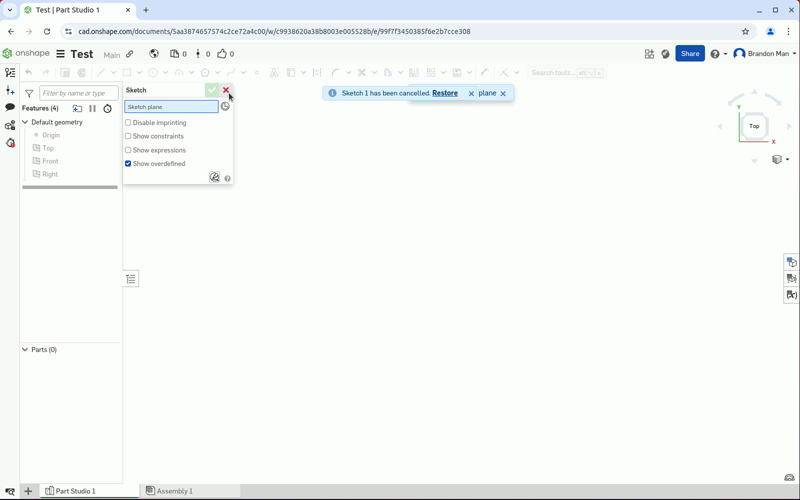
mouse_move(73, 150)
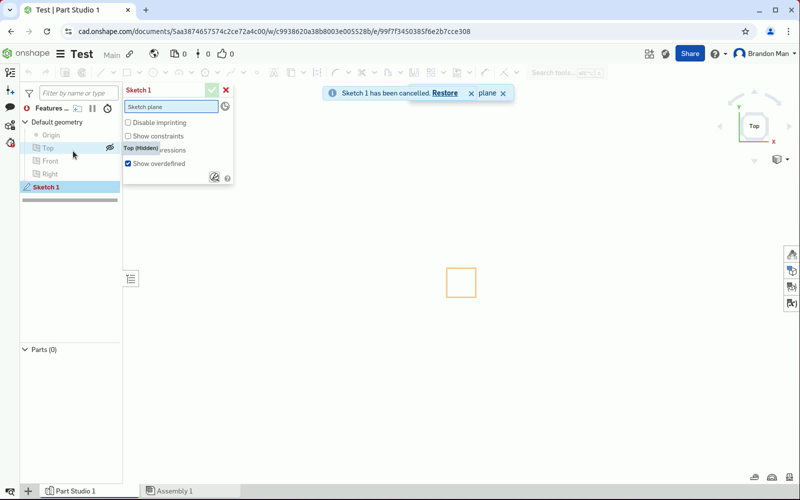
click(73, 150)
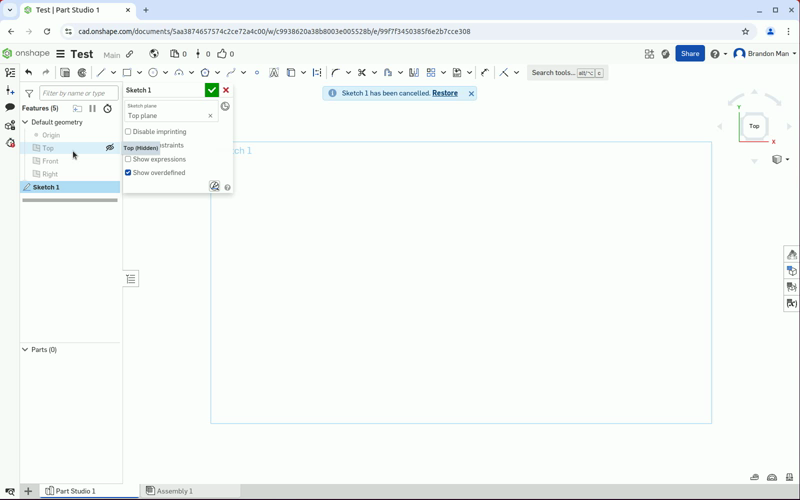
mouse_move(73, 352)
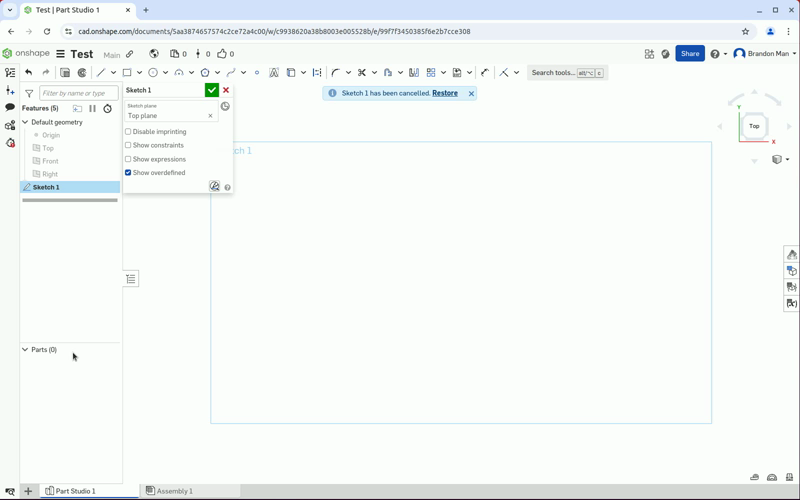
key(y)
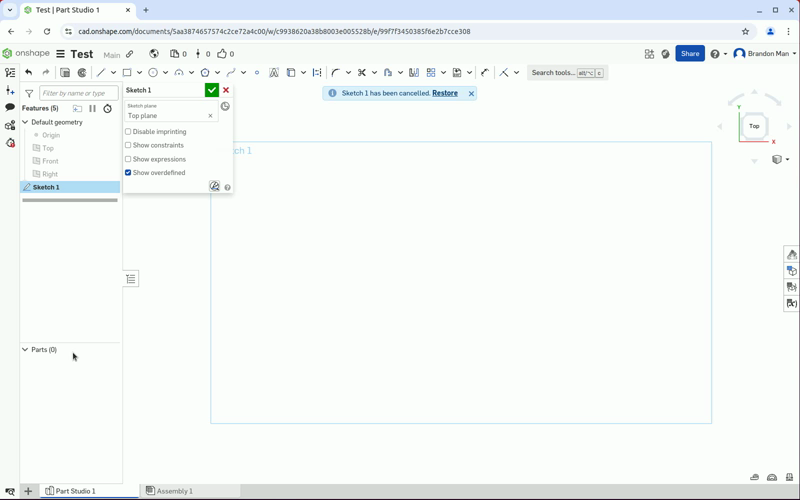
key(c)
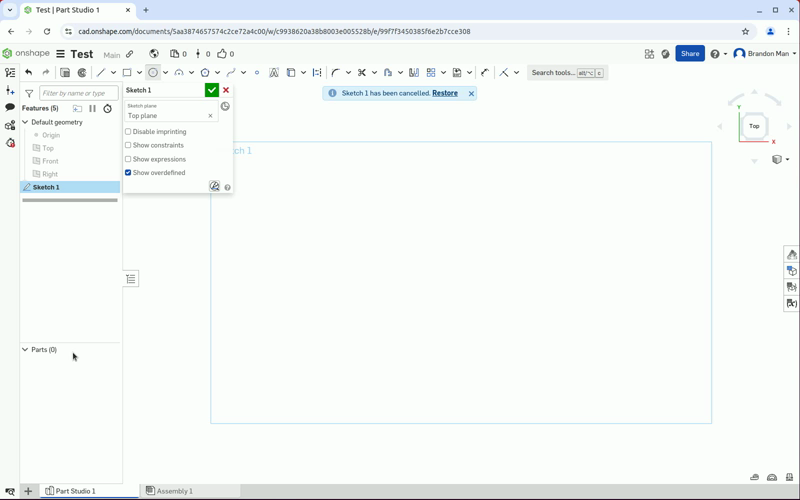
key_down(shift)
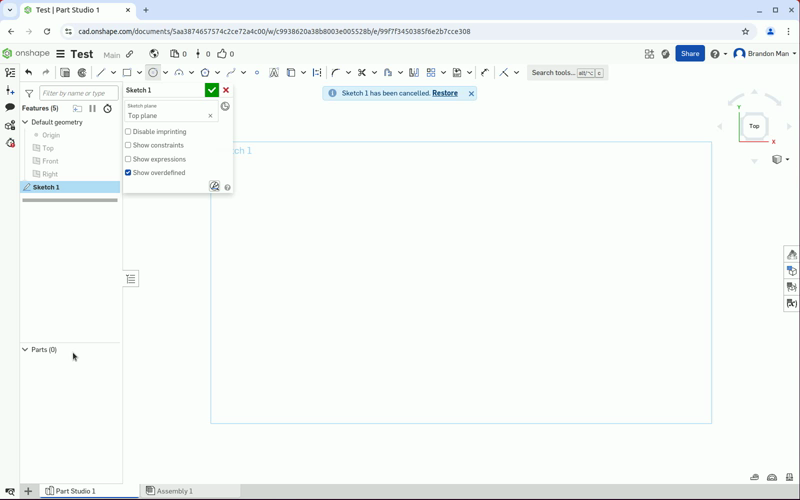
mouse_move(461, 282)
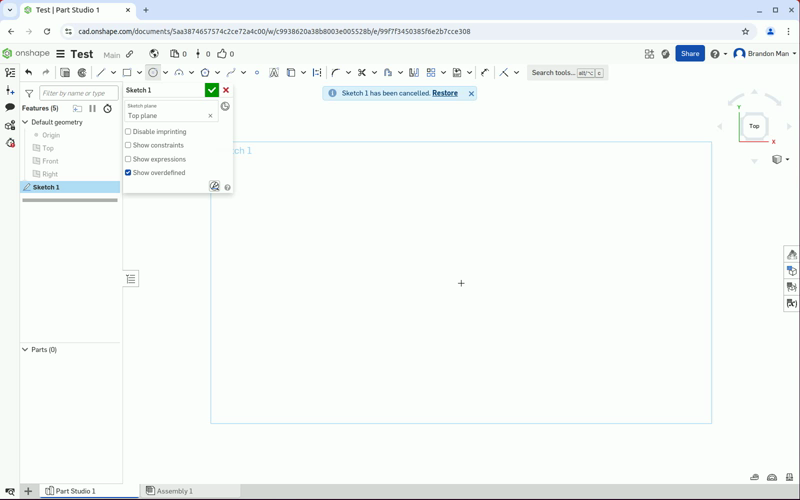
click(461, 282)
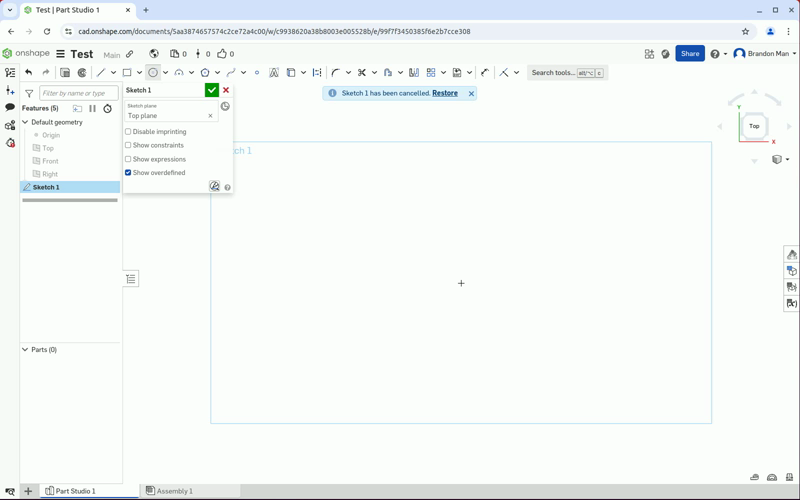
key_up(shift)
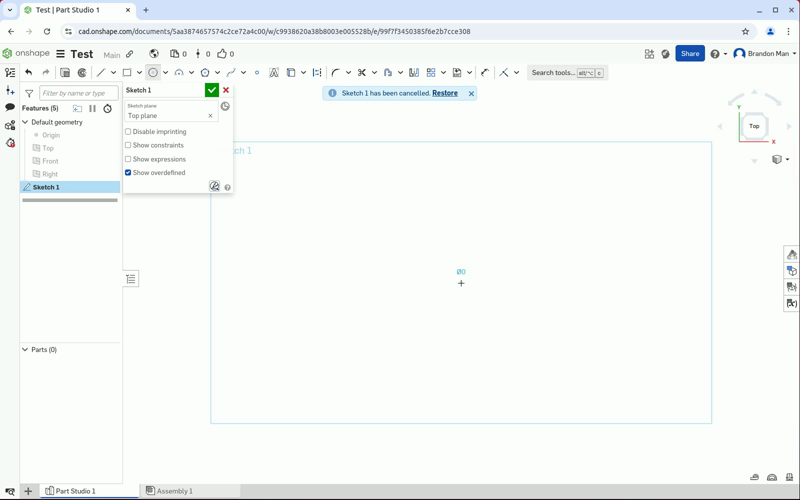
mouse_move(537, 282)
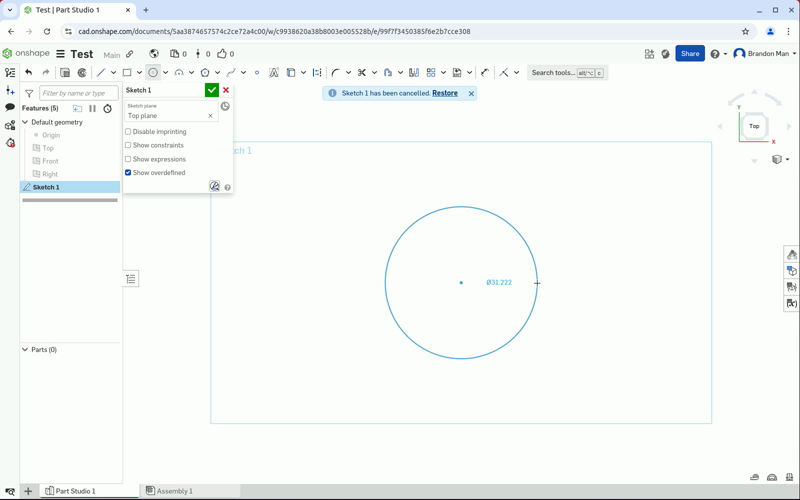
click(537, 282)
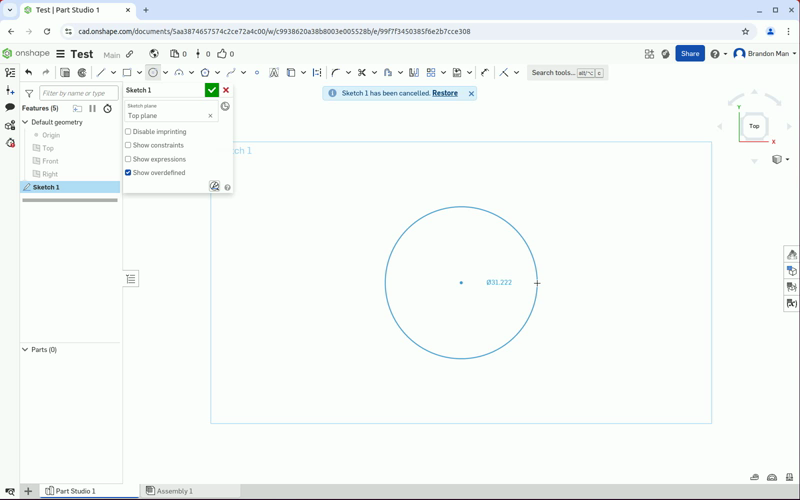
key(esc)
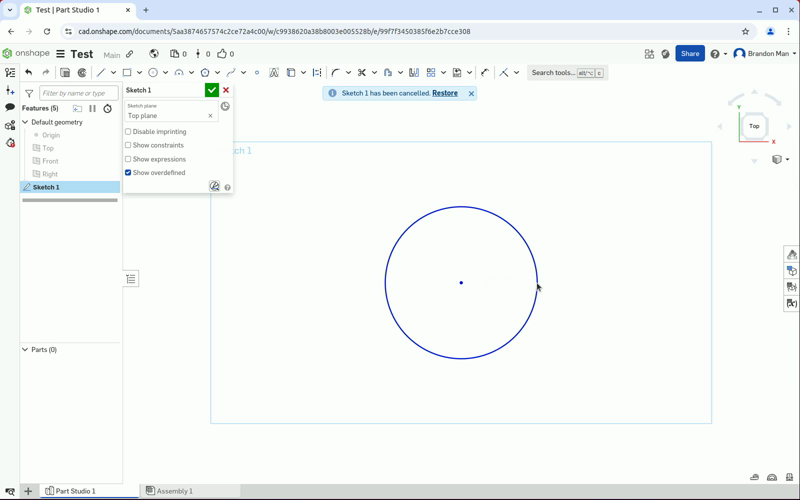
mouse_move(429, 270)
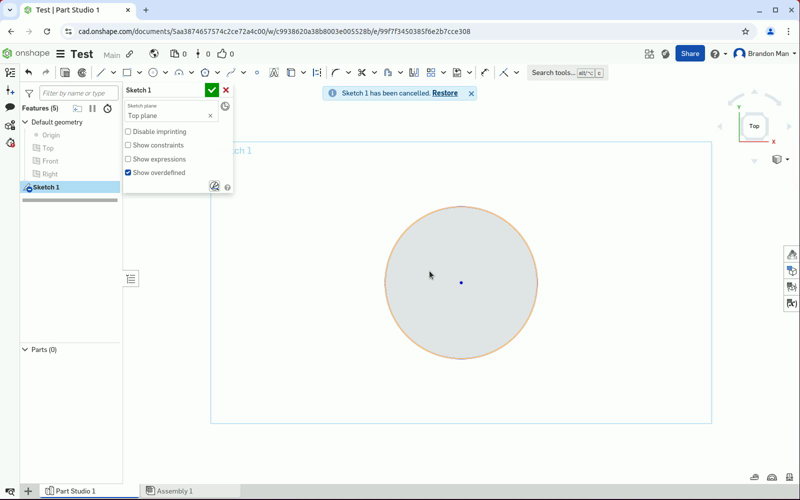
click(429, 270)
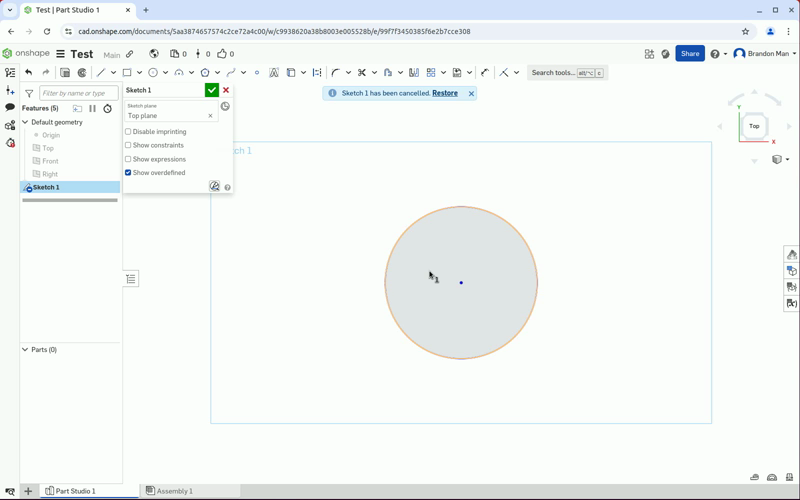
mouse_move(73, 352)
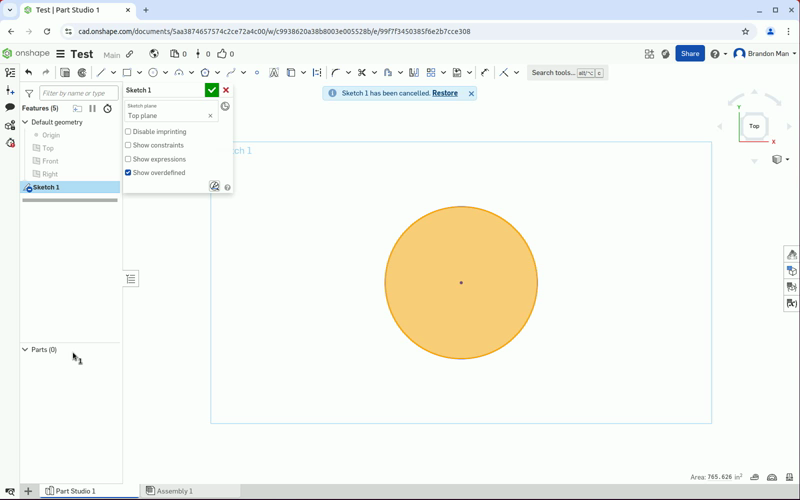
key(shift+y)
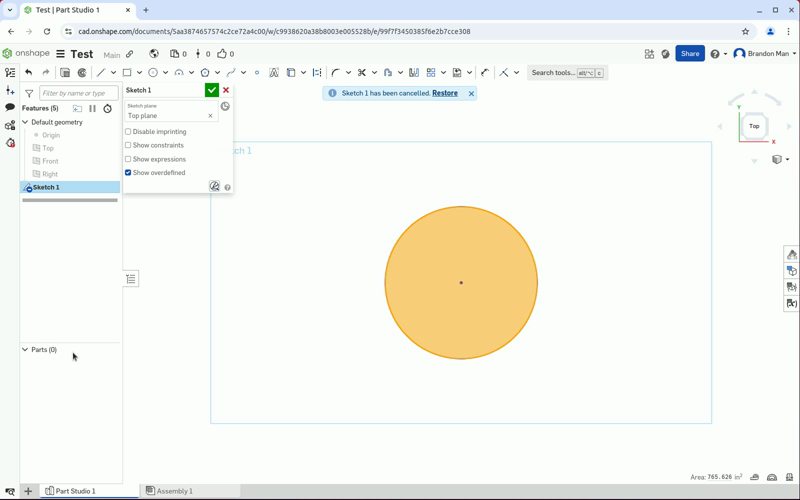
key(shift+e)
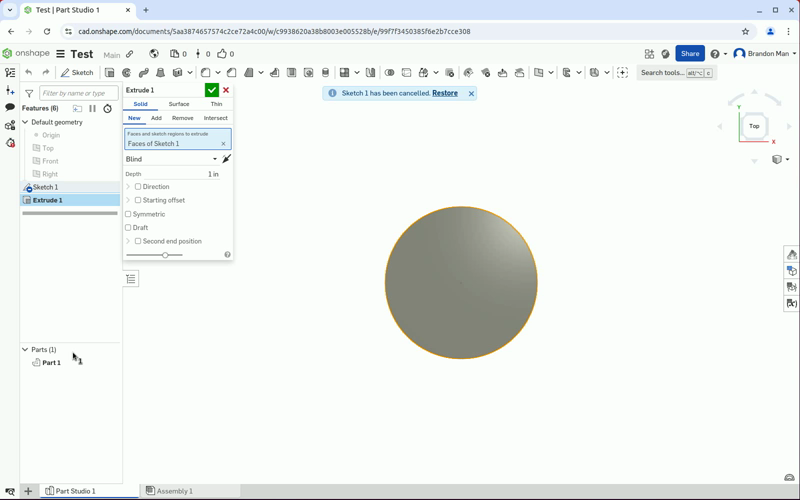
mouse_move(143, 106)
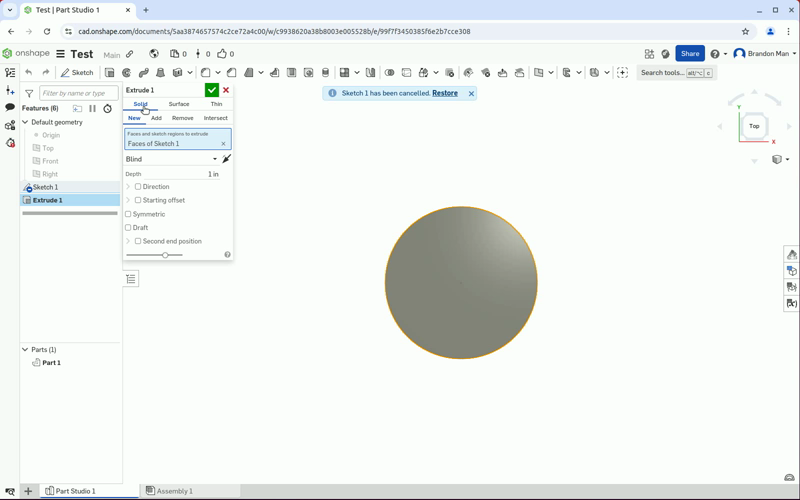
click(143, 106)
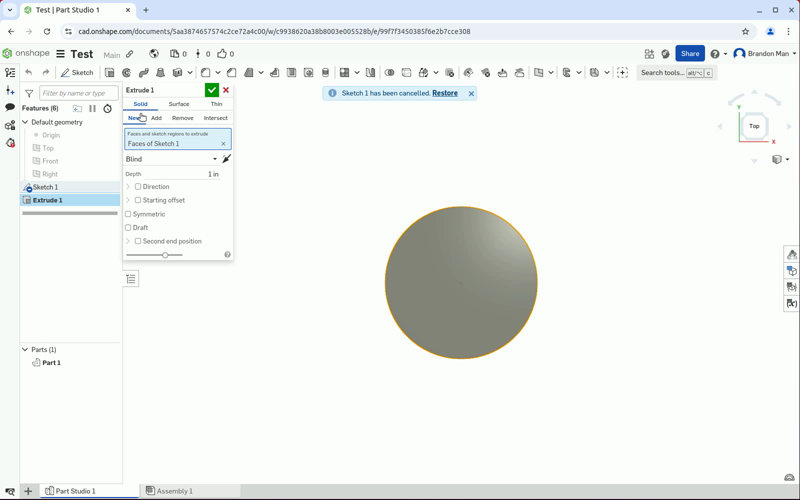
mouse_move(137, 120)
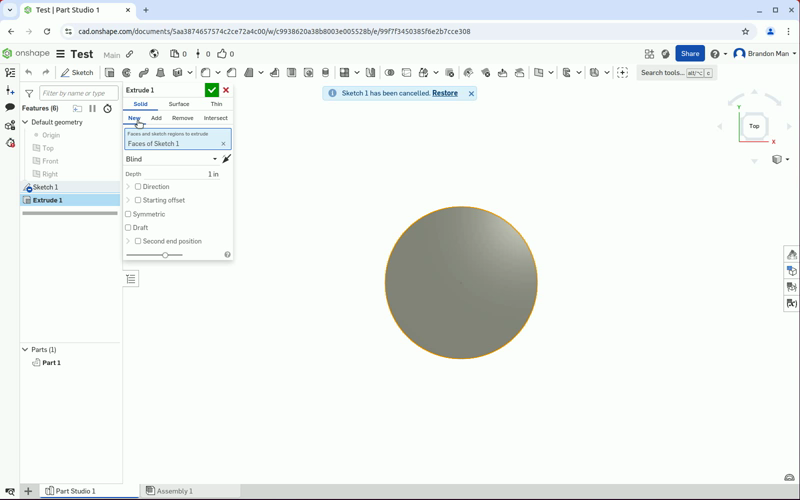
click(137, 120)
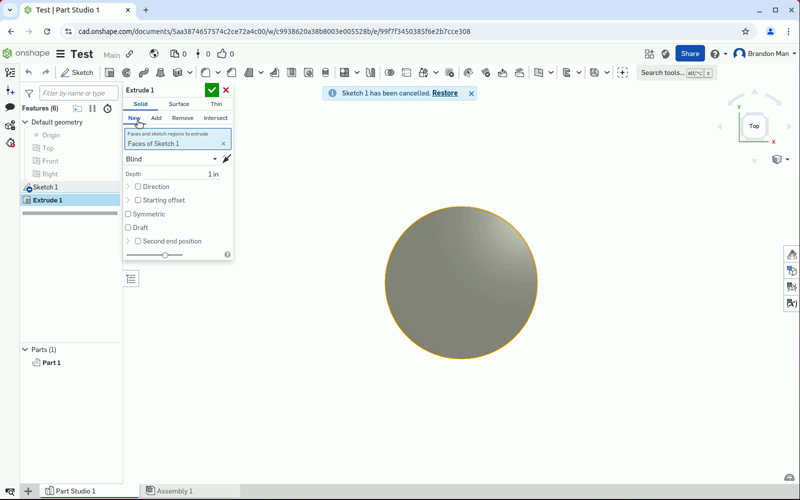
key(tab, 4)
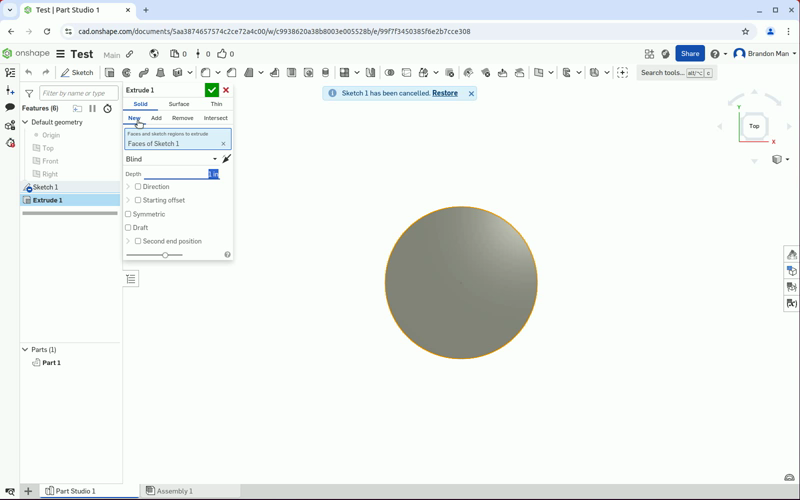
text(-23.108)
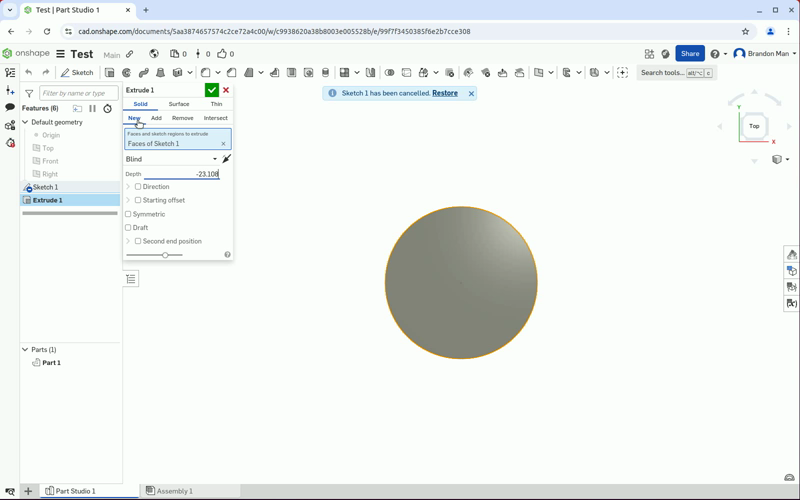
key(enter)
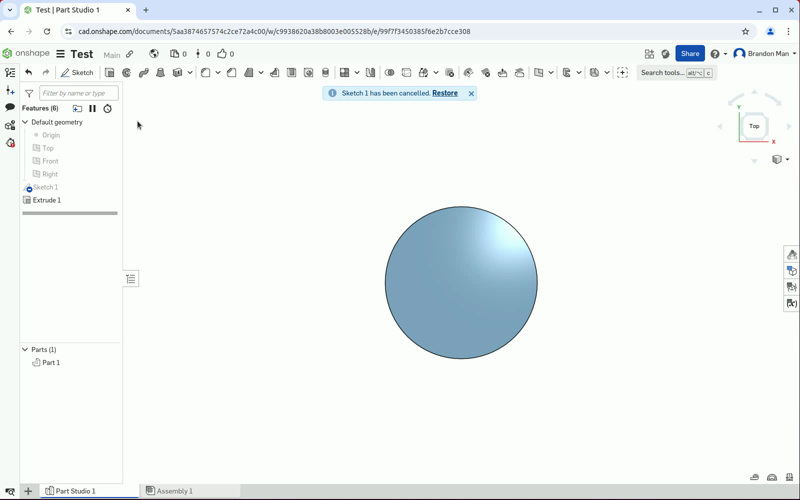
key(shift+h)
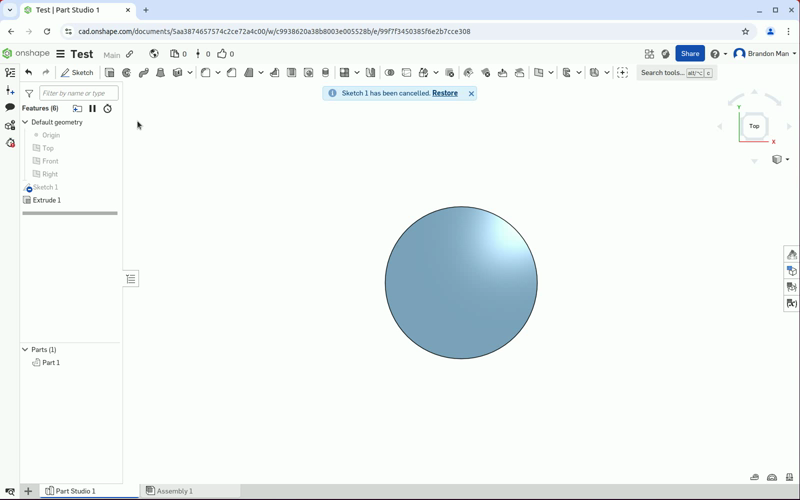
key(shift+h)
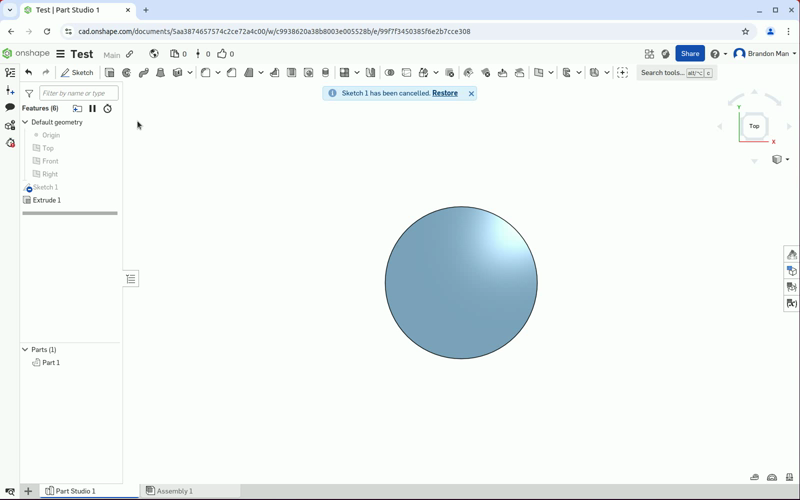
mouse_move(73, 189)
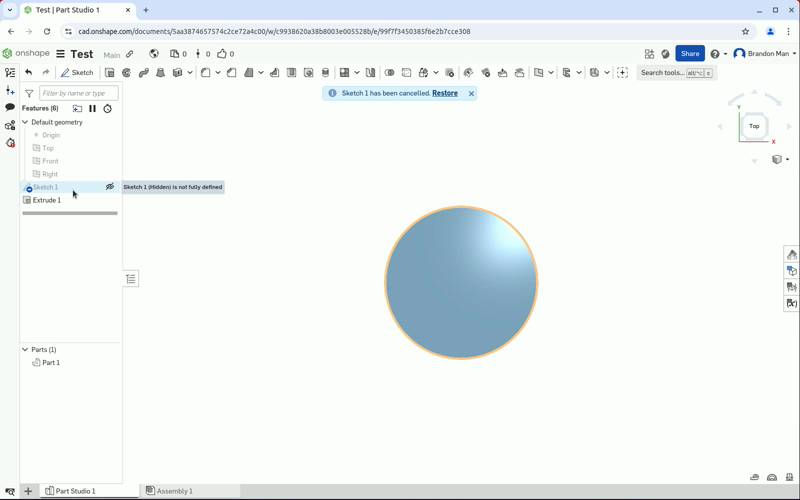
click(73, 189)
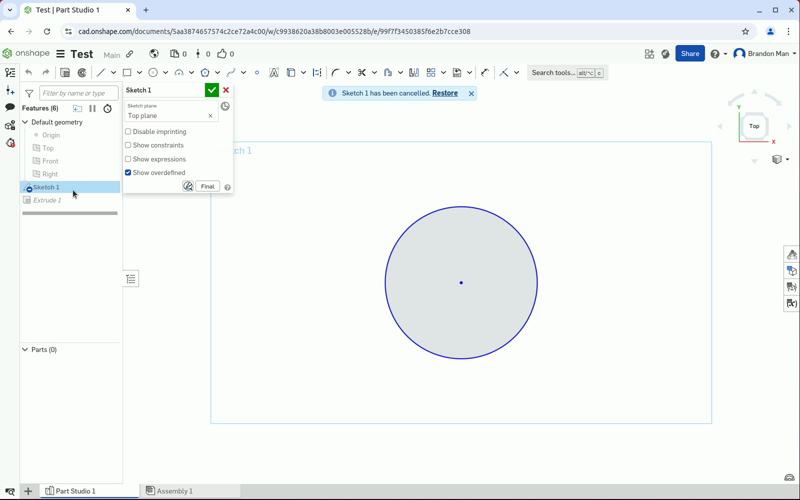
mouse_move(229, 92)
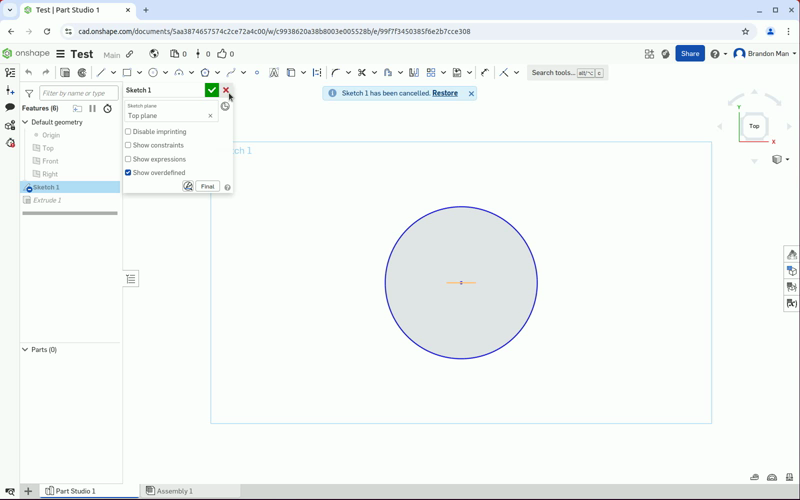
click(229, 92)
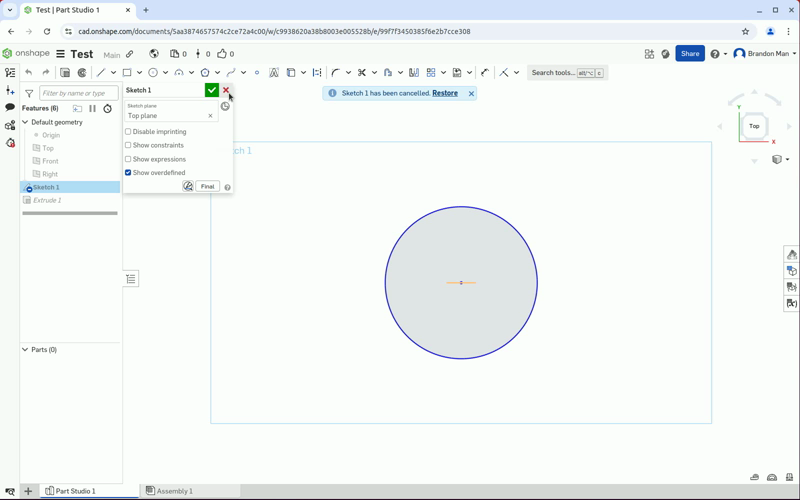
key(shift+s)
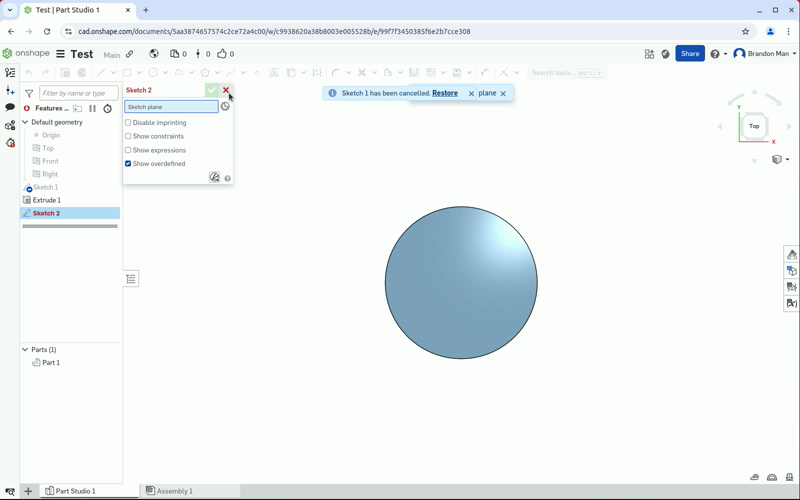
mouse_move(73, 150)
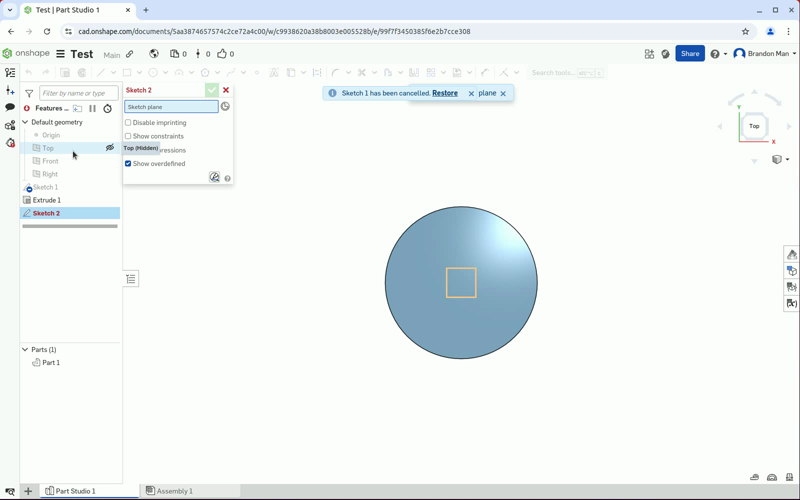
click(73, 150)
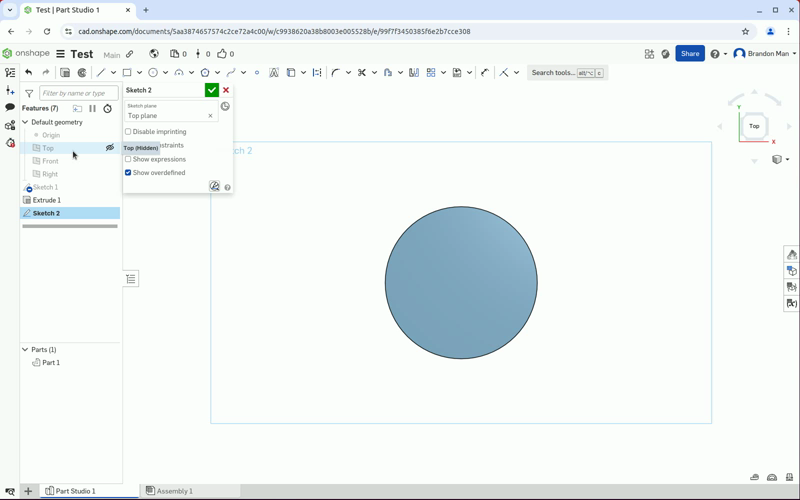
mouse_move(73, 352)
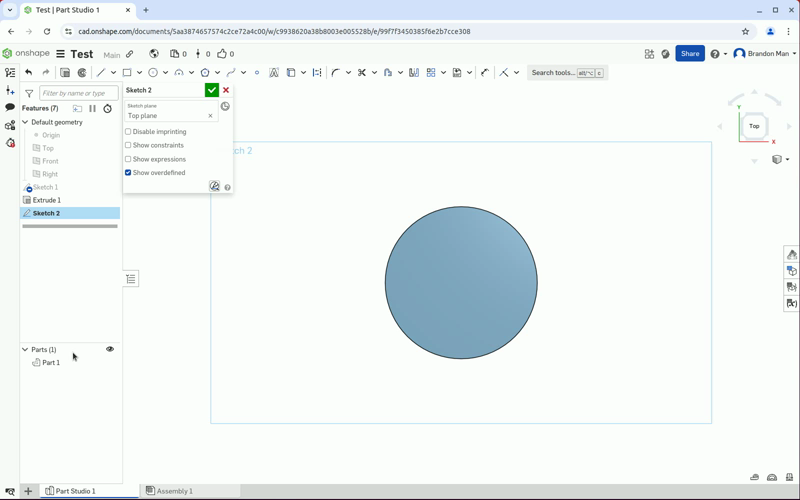
key(y)
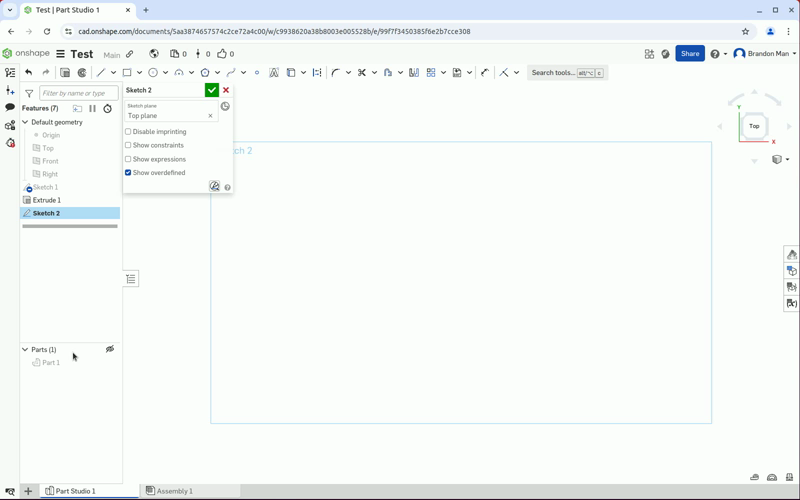
key(c)
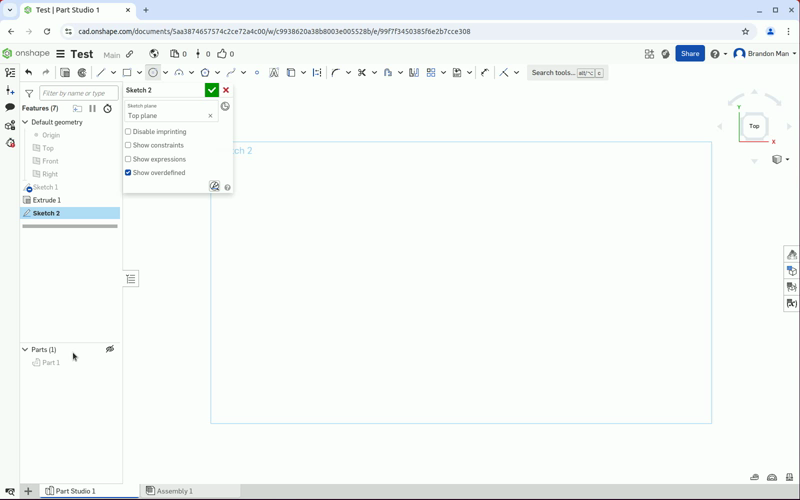
key_down(shift)
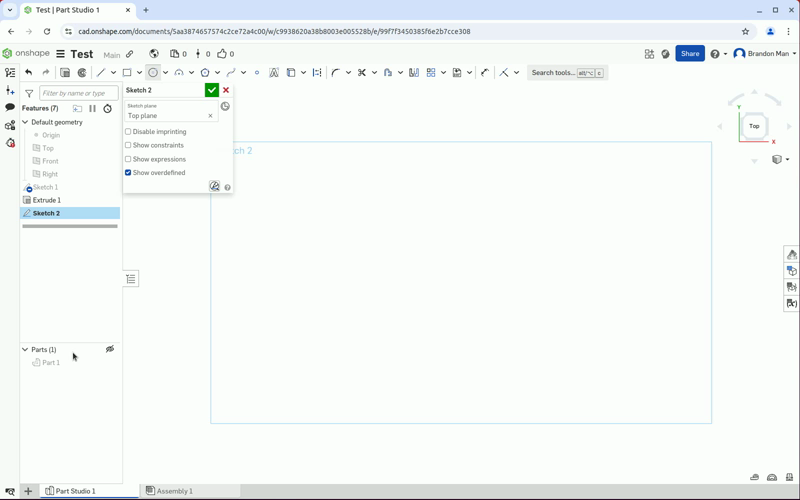
mouse_move(460, 282)
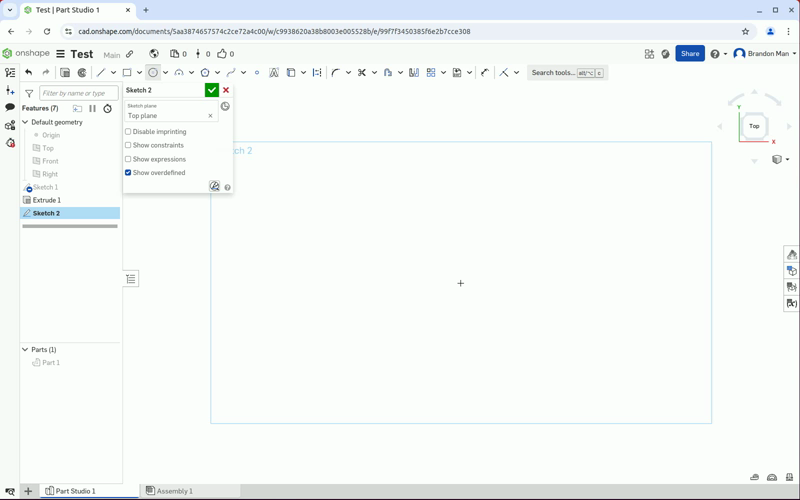
click(460, 282)
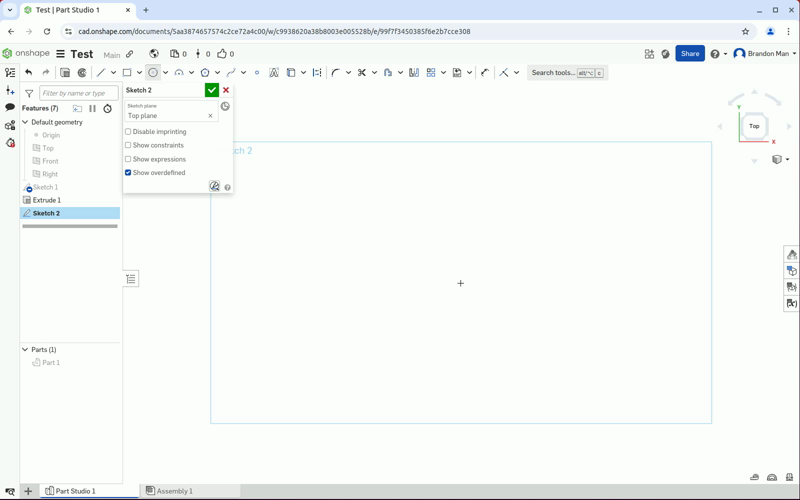
key_up(shift)
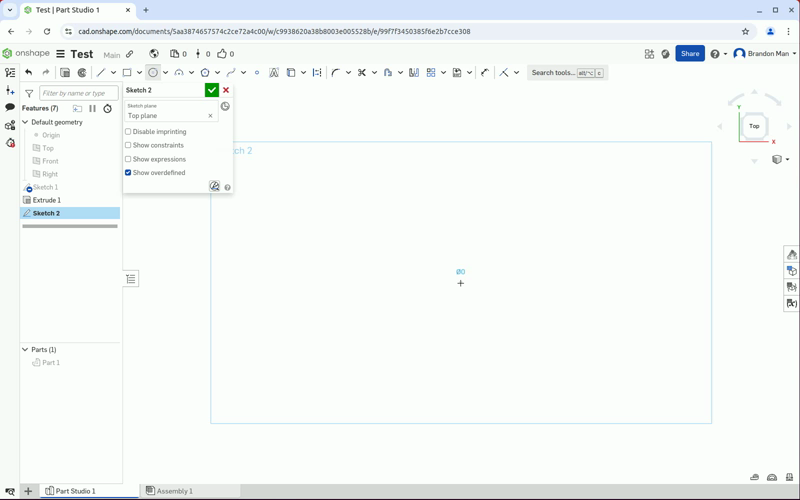
mouse_move(472, 282)
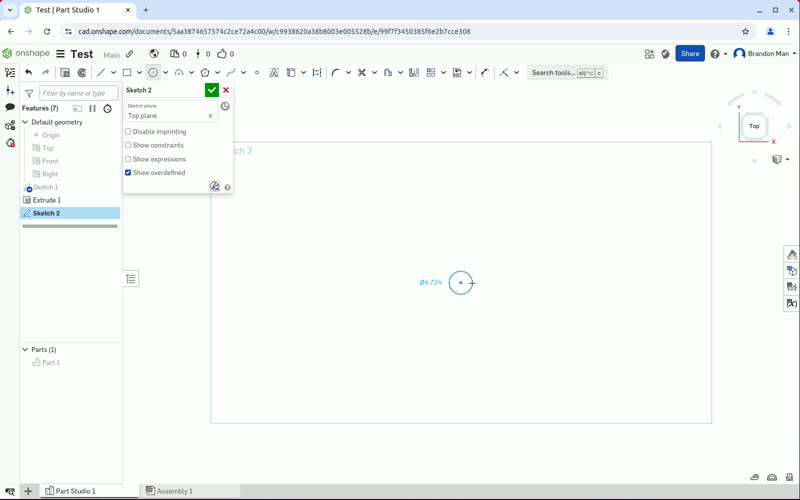
click(472, 282)
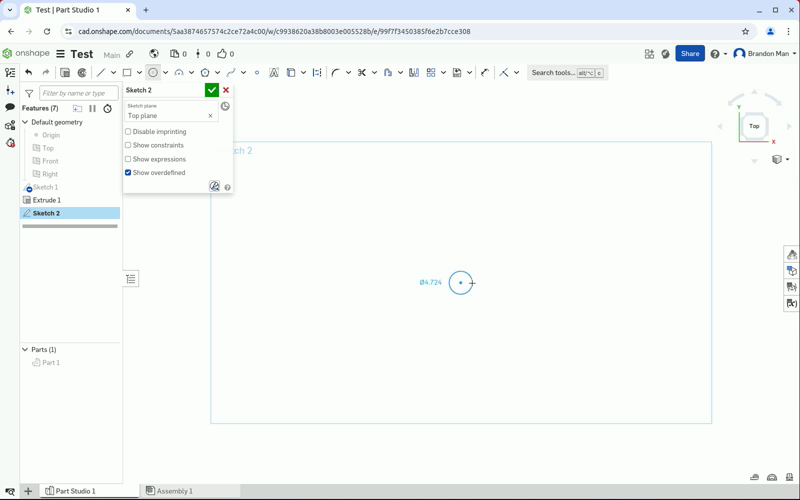
key(esc)
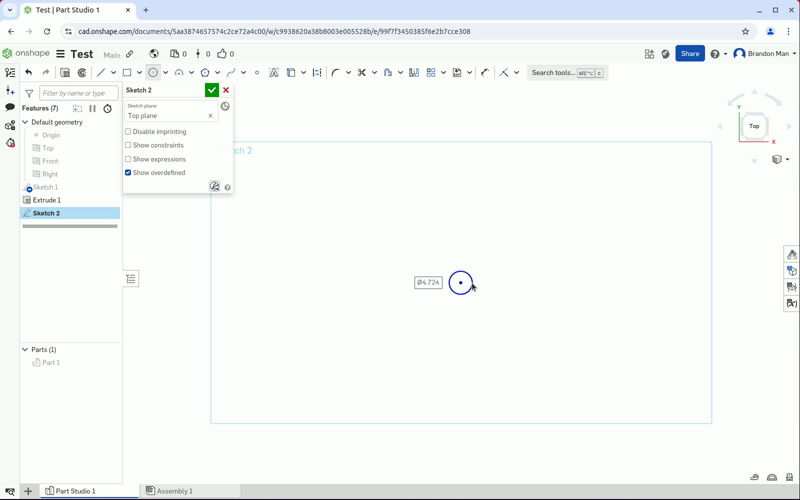
mouse_move(461, 275)
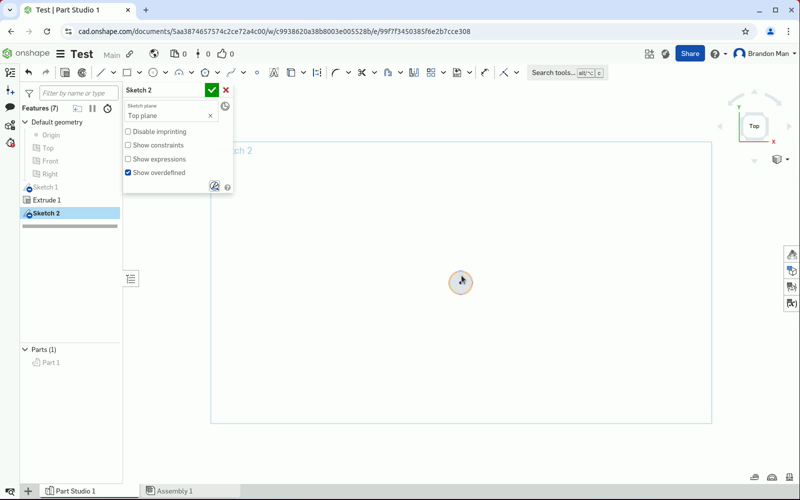
scroll(6)
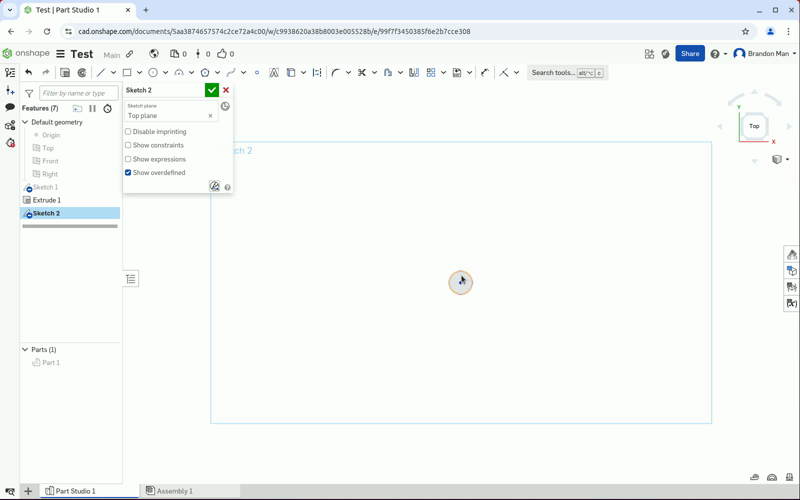
scroll(6)
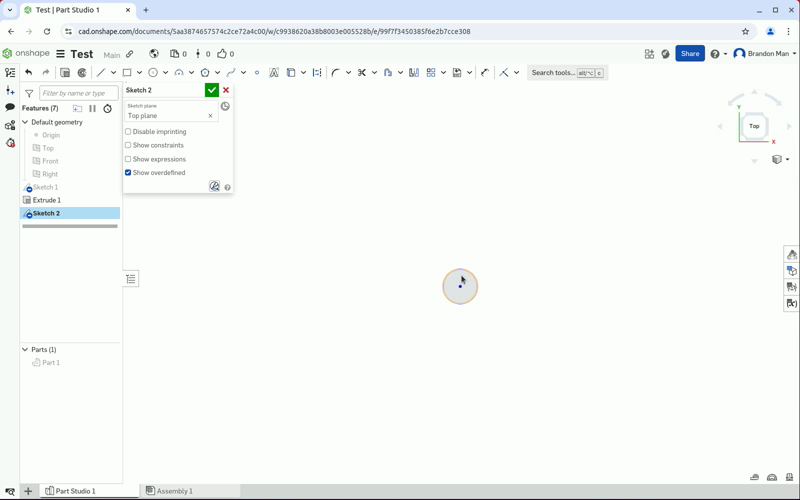
scroll(6)
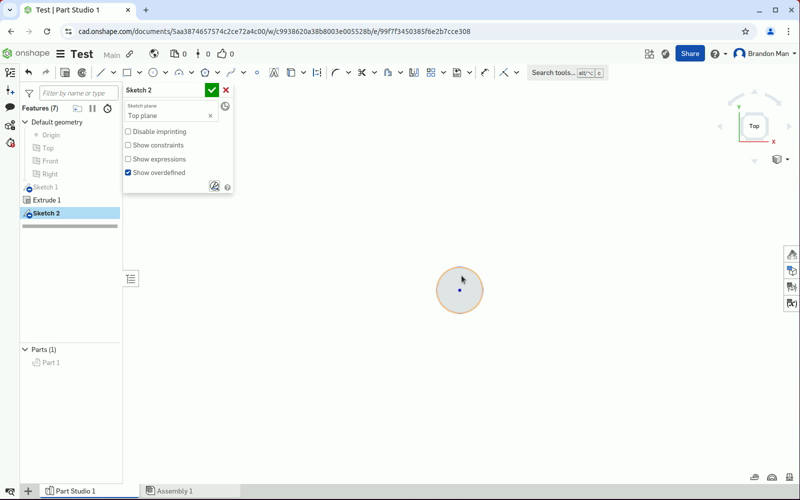
scroll(6)
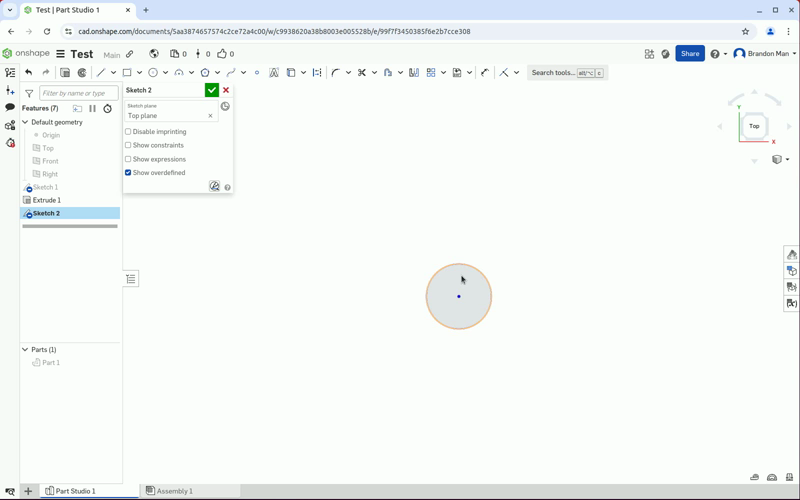
scroll(6)
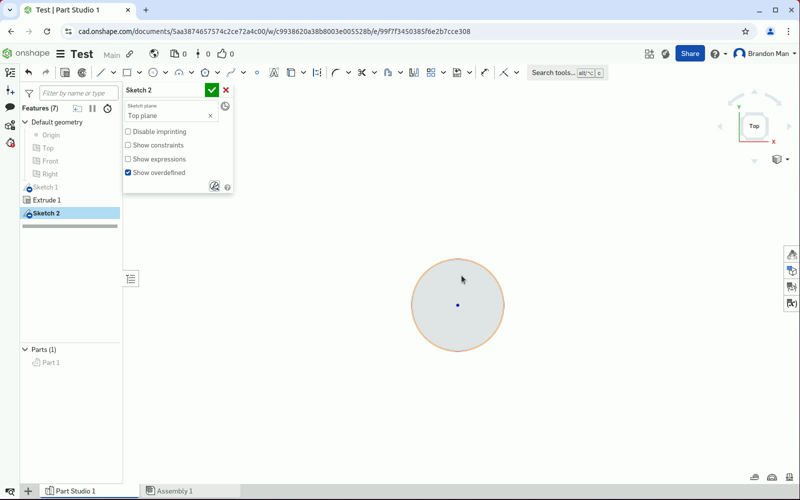
scroll(6)
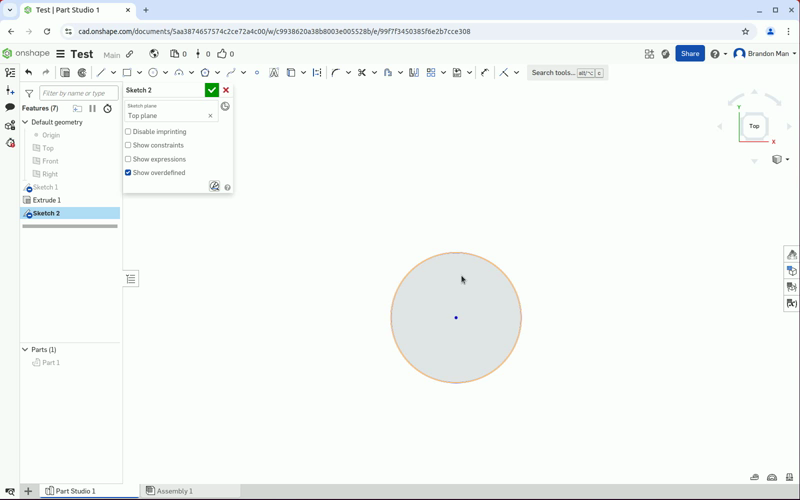
scroll(6)
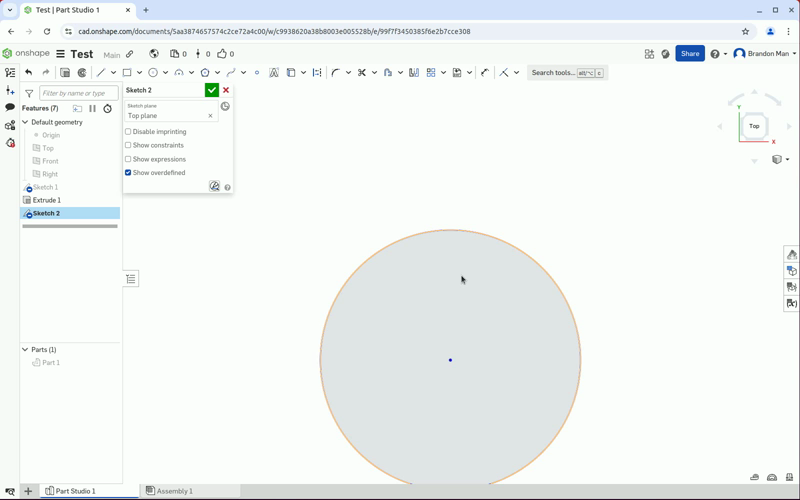
click(461, 275)
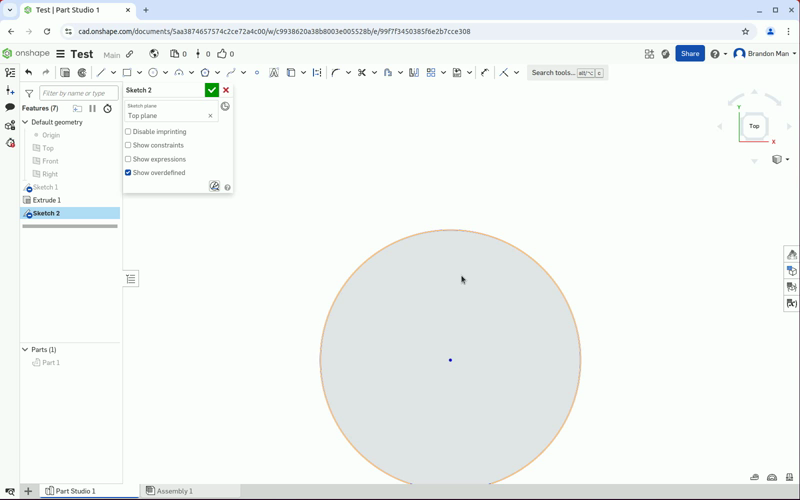
scroll(-6)
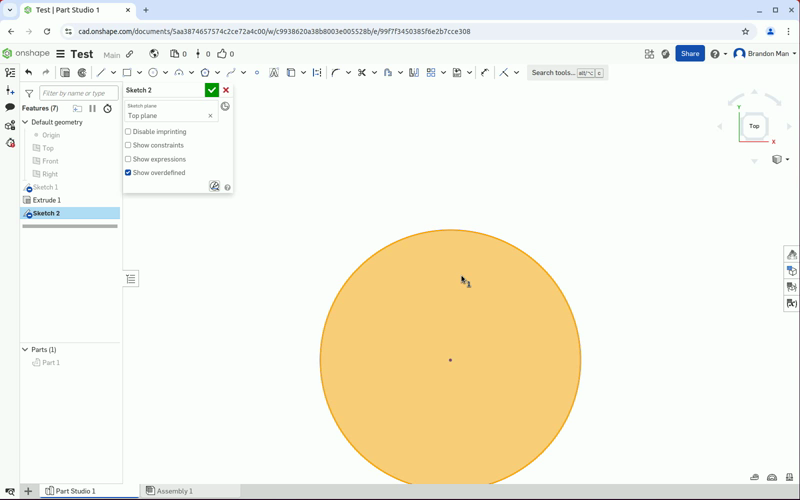
scroll(-6)
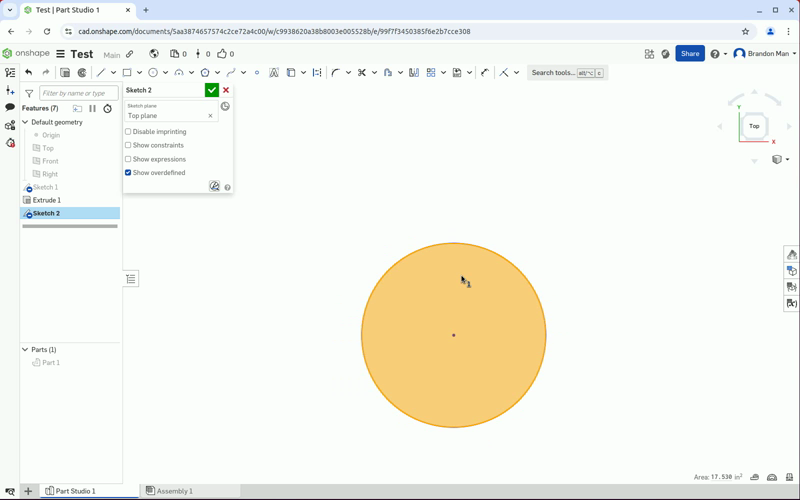
scroll(-6)
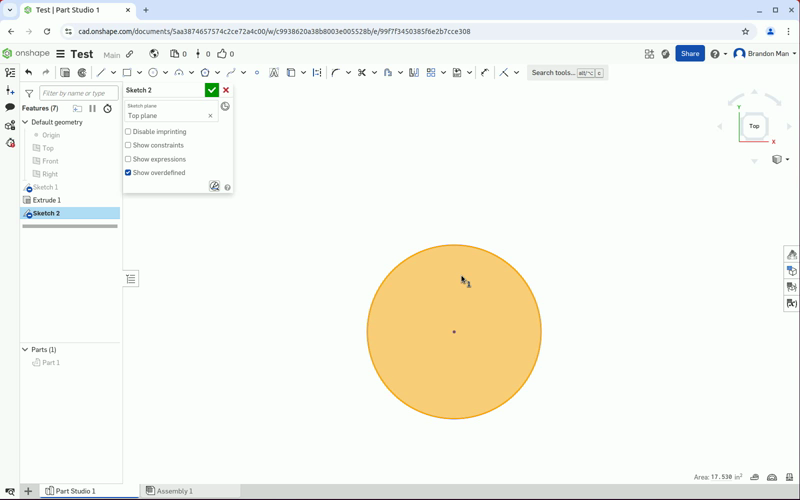
scroll(-6)
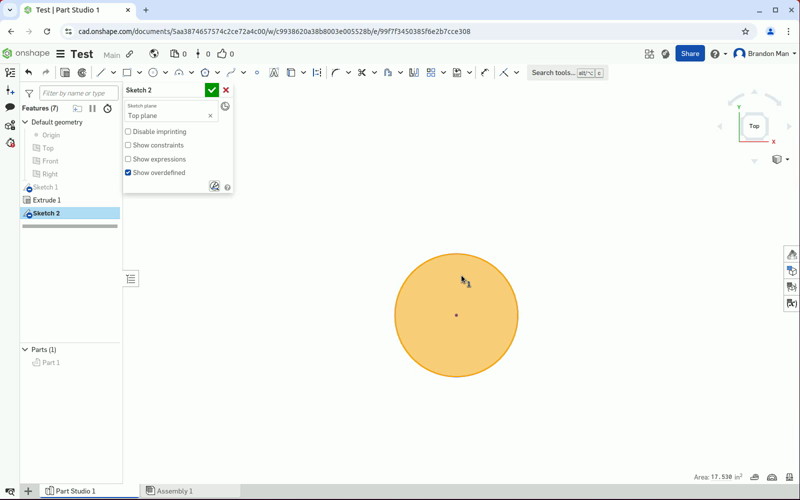
scroll(-6)
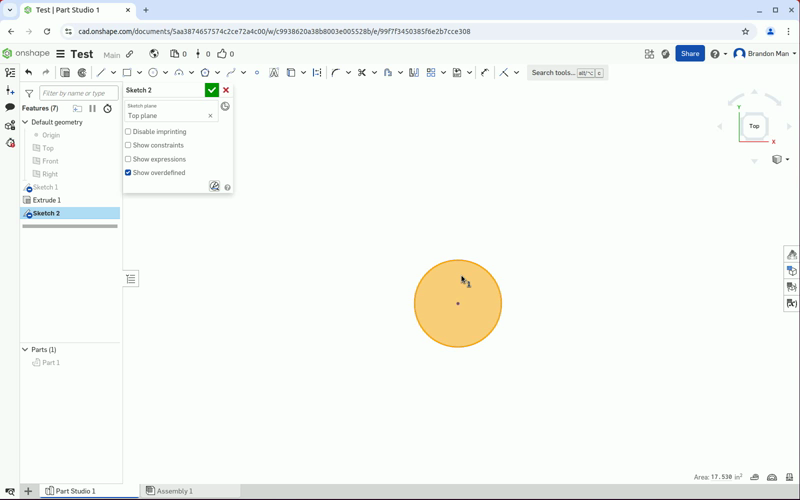
scroll(-6)
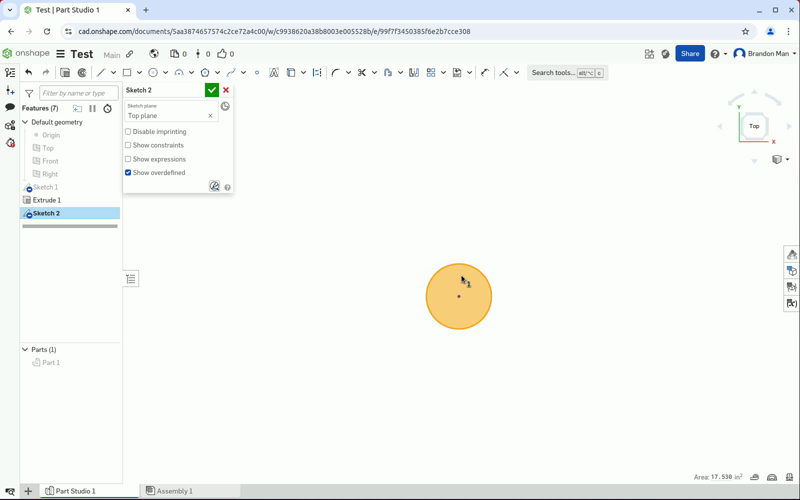
scroll(-6)
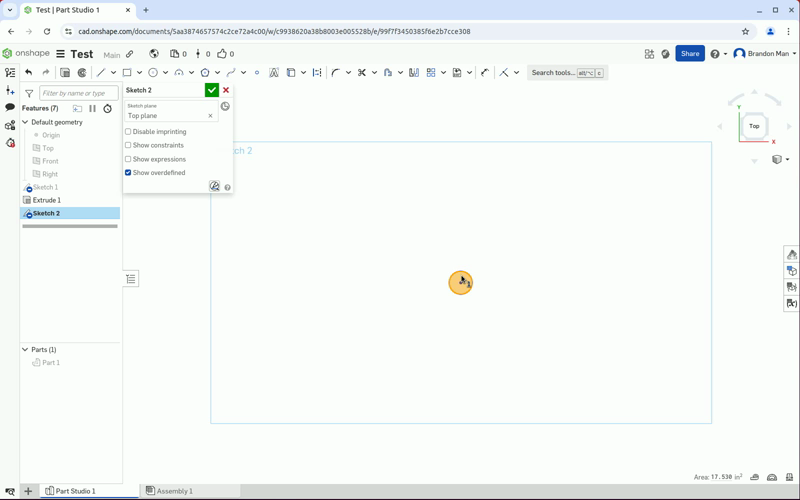
mouse_move(73, 352)
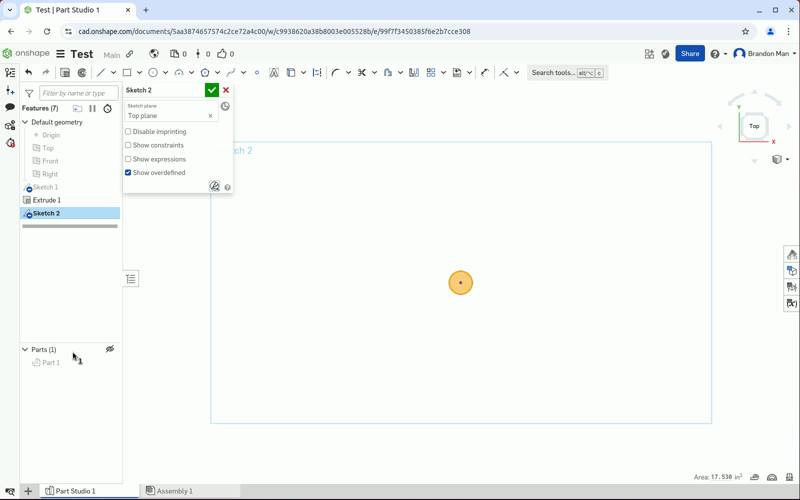
key(shift+y)
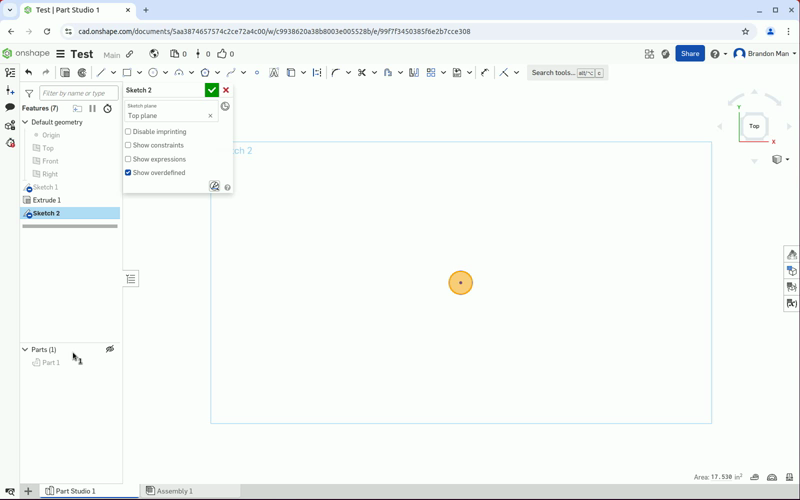
key(shift+e)
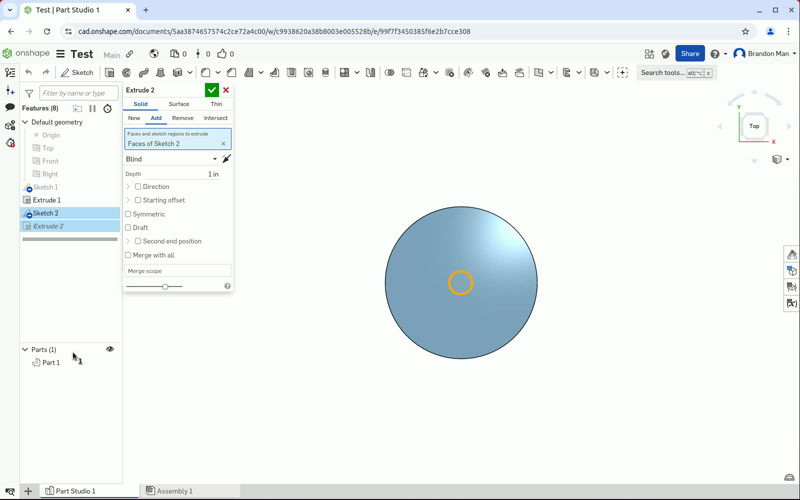
mouse_move(143, 106)
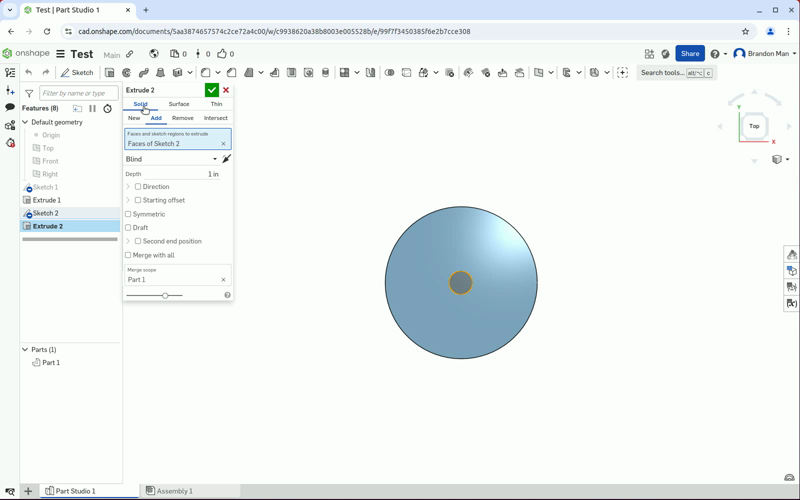
click(143, 106)
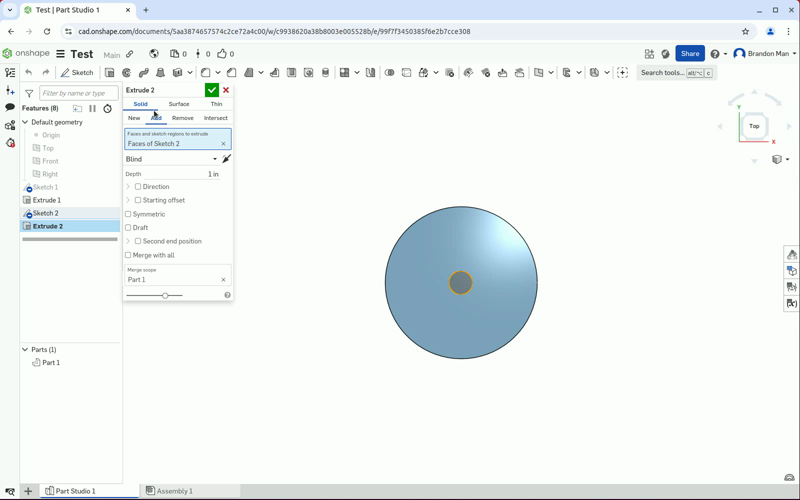
mouse_move(186, 120)
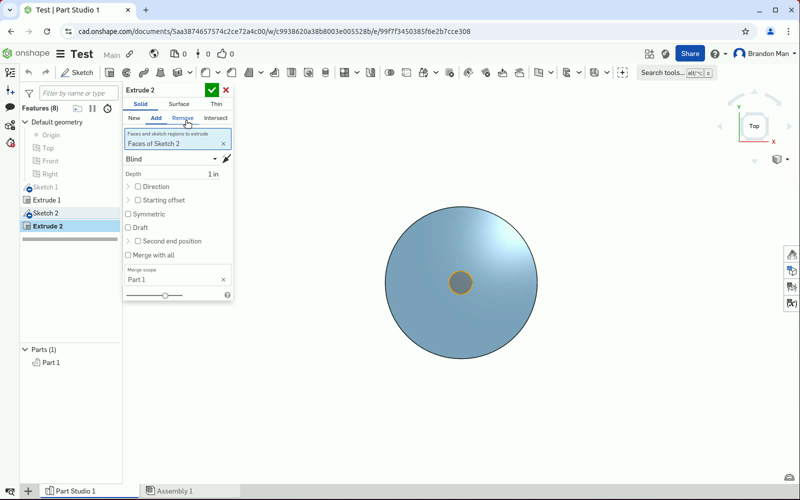
click(186, 120)
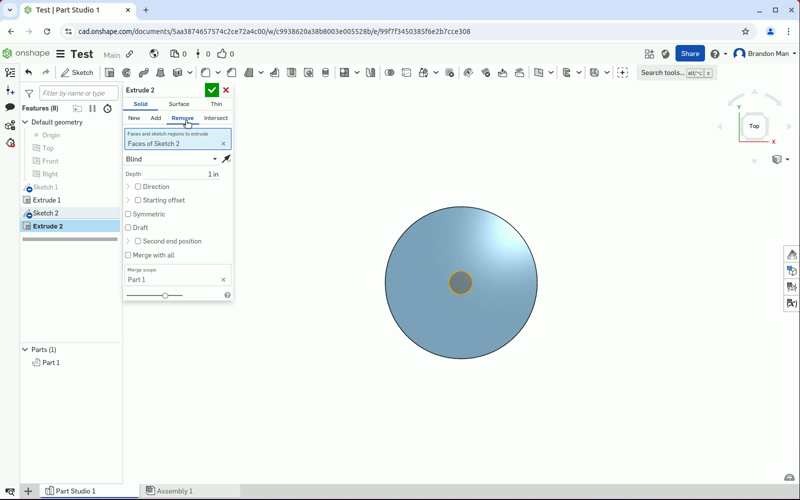
key(tab, 4)
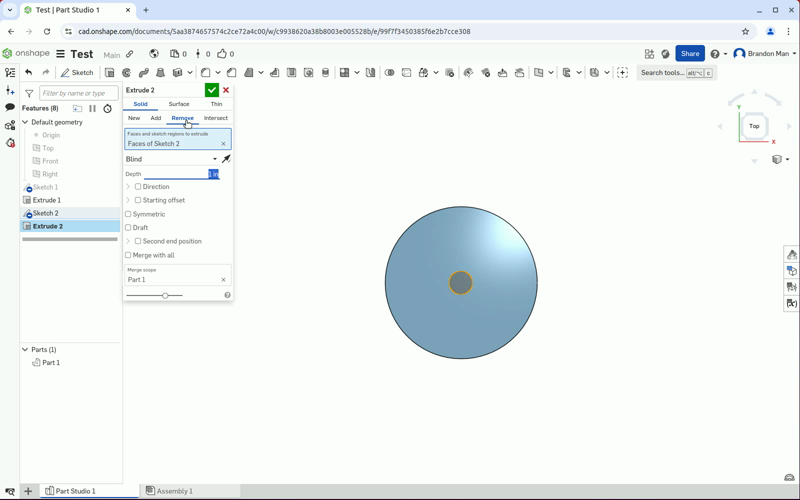
text(15.405)
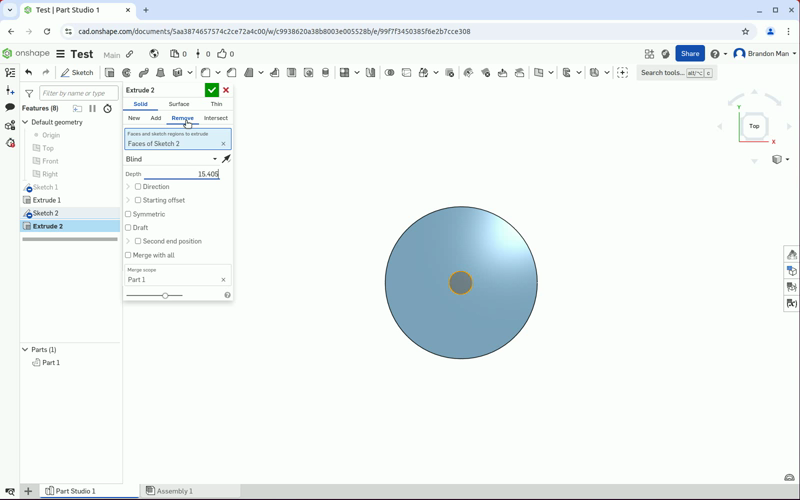
key(tab, 6)
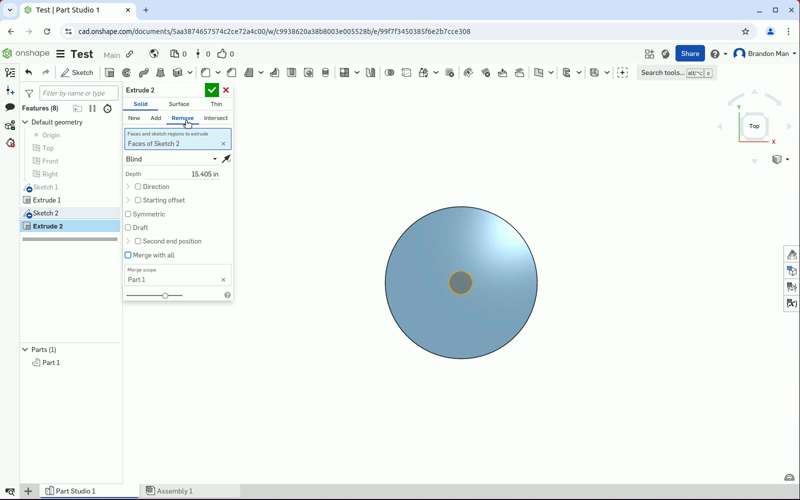
key(space)
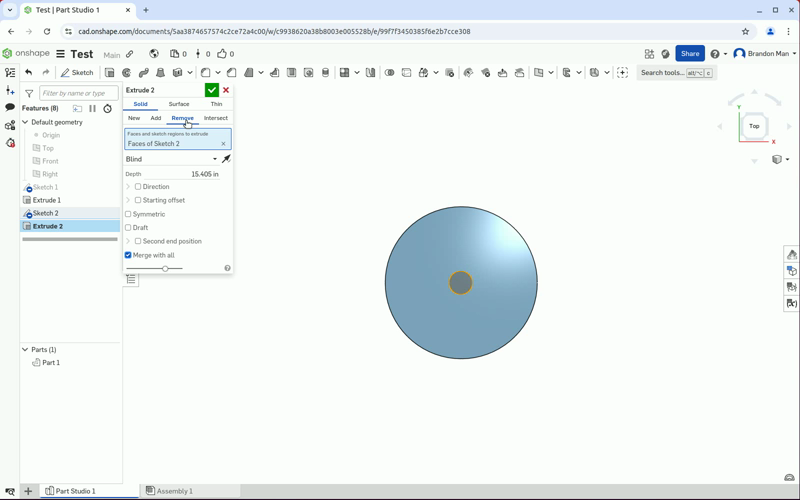
key(enter)
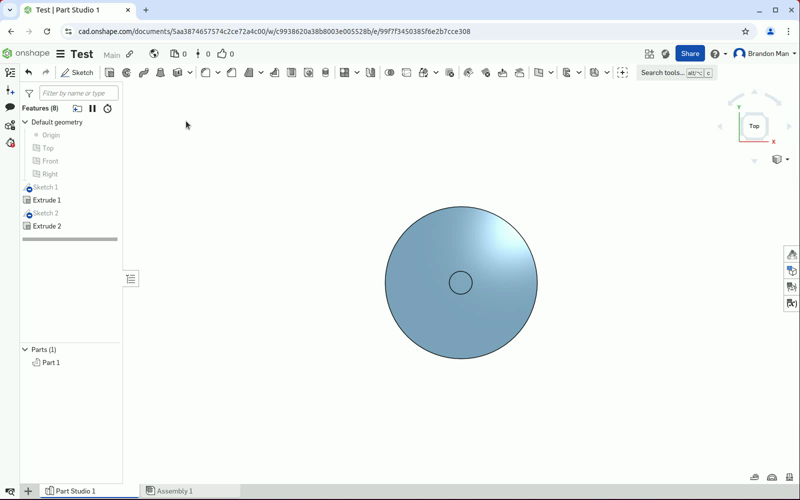
key(shift+h)
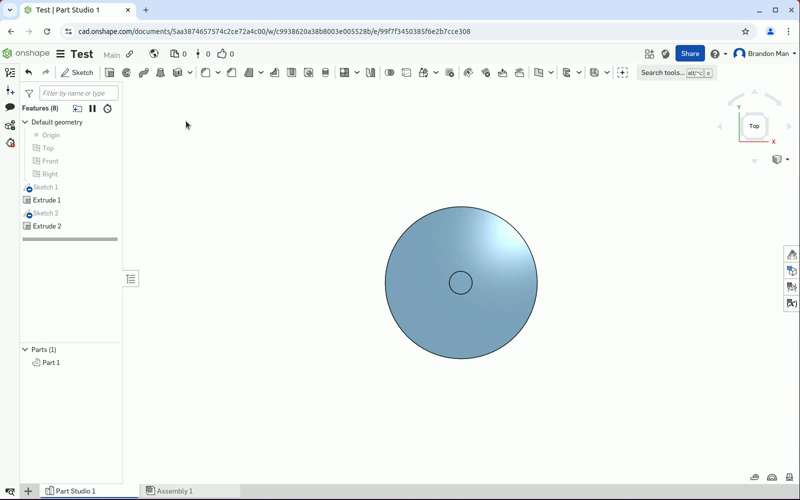
key(shift+h)
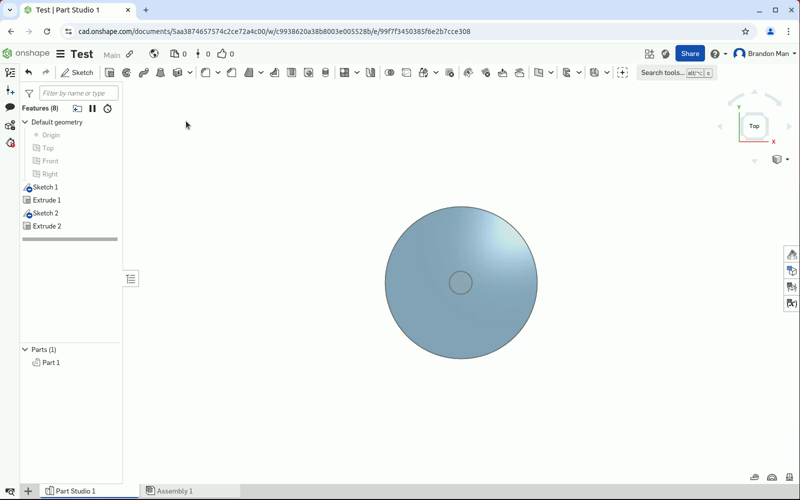
key(shift+7)
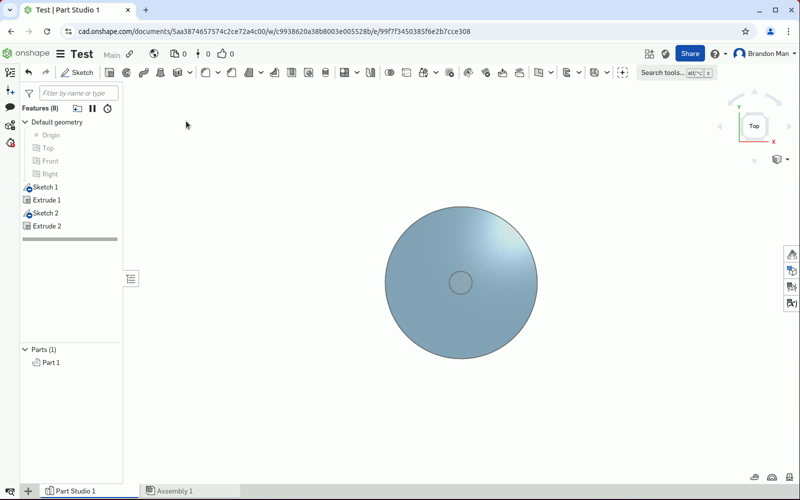
key(up, 3)
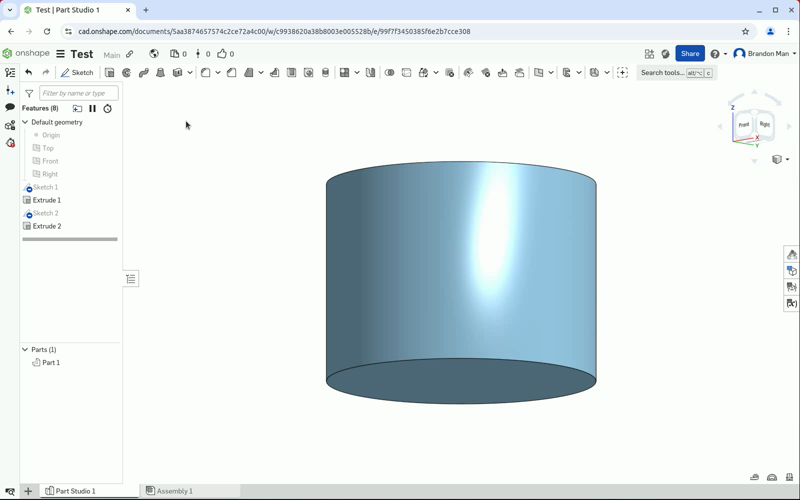
key(left, 3)
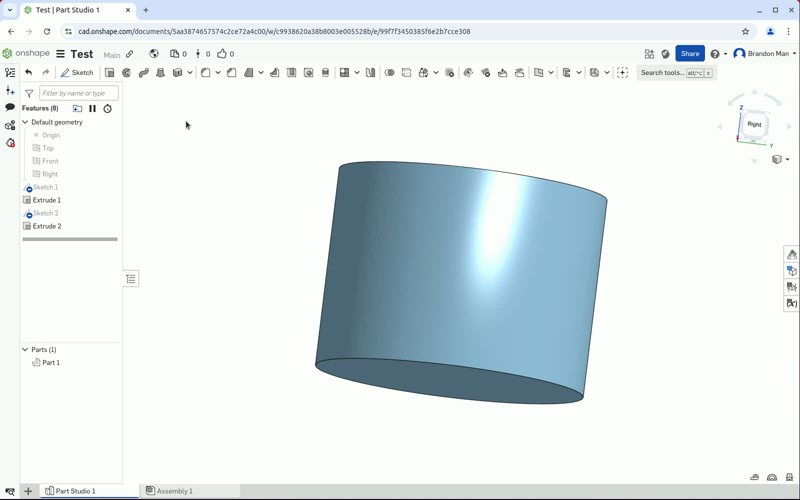
key(right, 3)
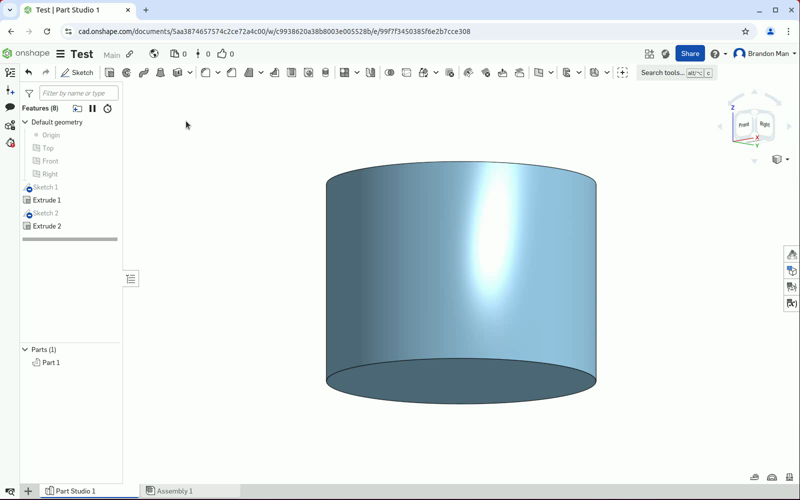
key(down, 3)
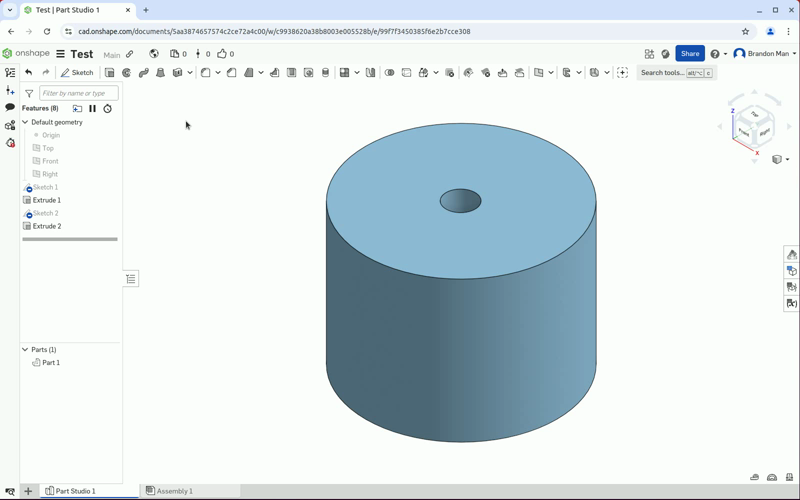
mouse_move(73, 189)
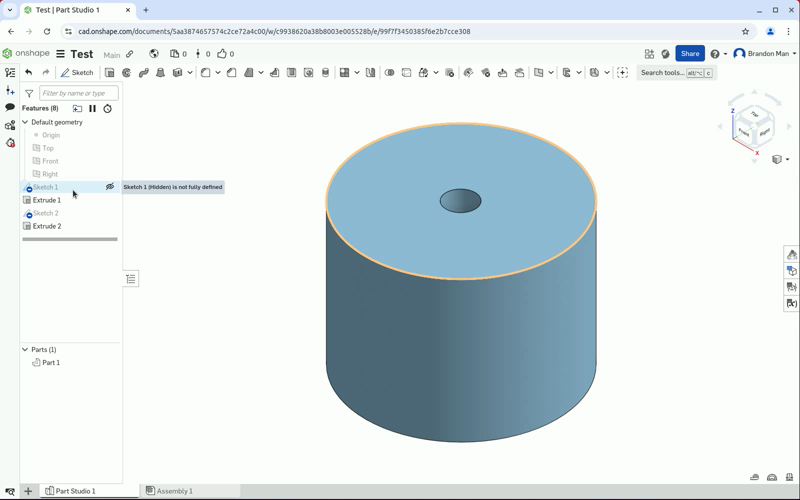
click(73, 189)